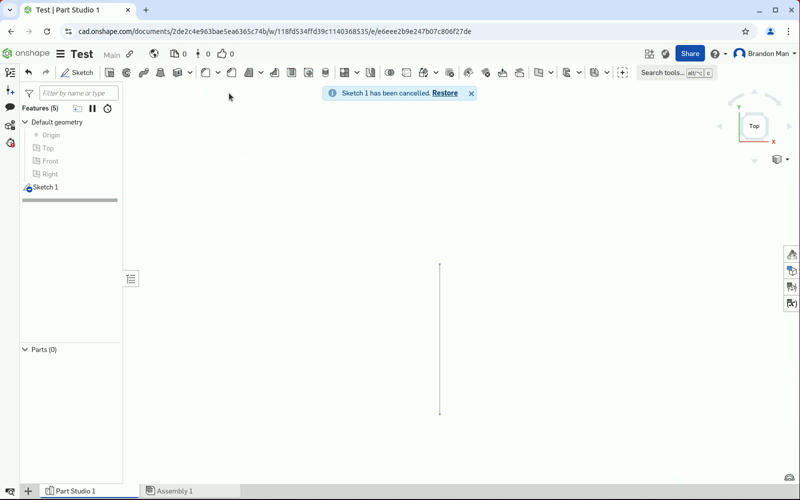
key(shift+h)
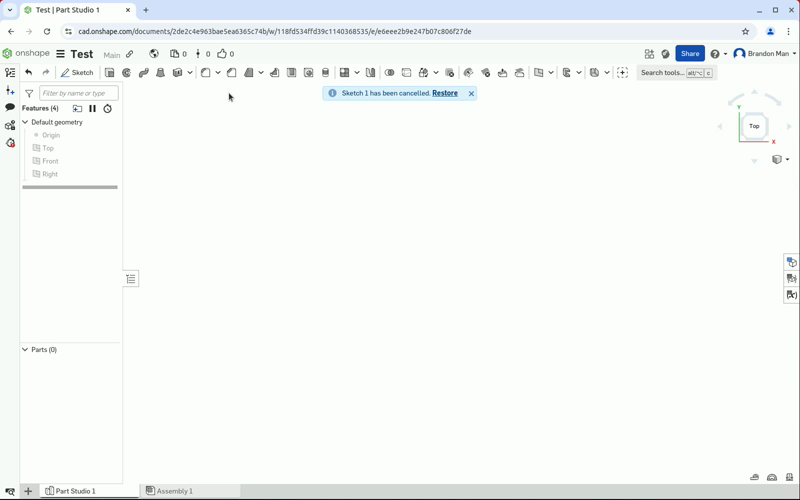
mouse_move(73, 352)
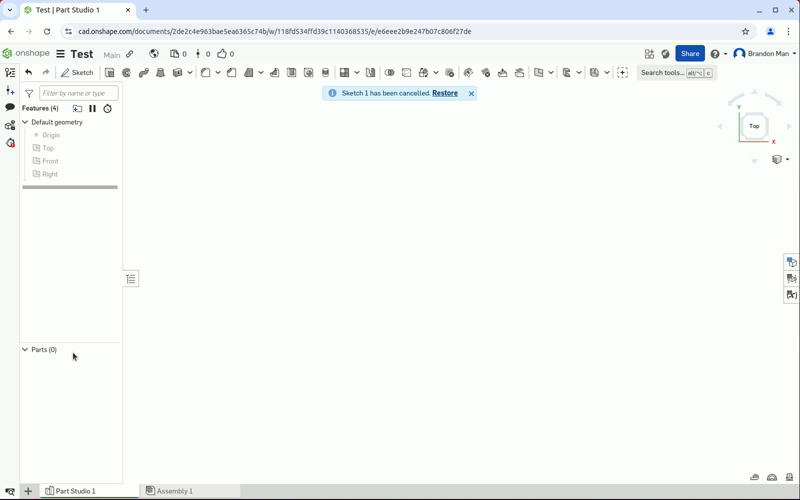
key(y)
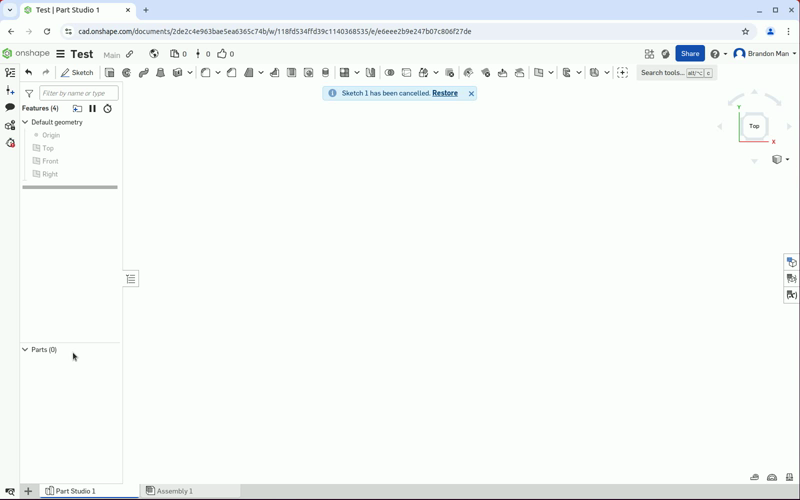
key(shift+p)
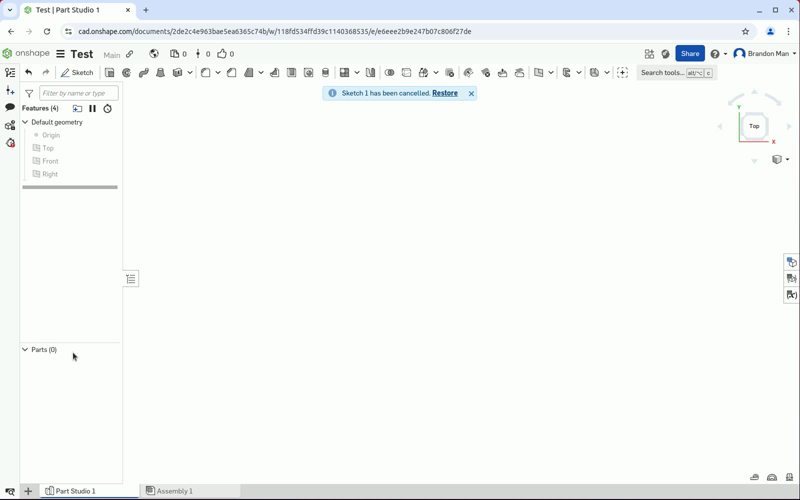
key(space)
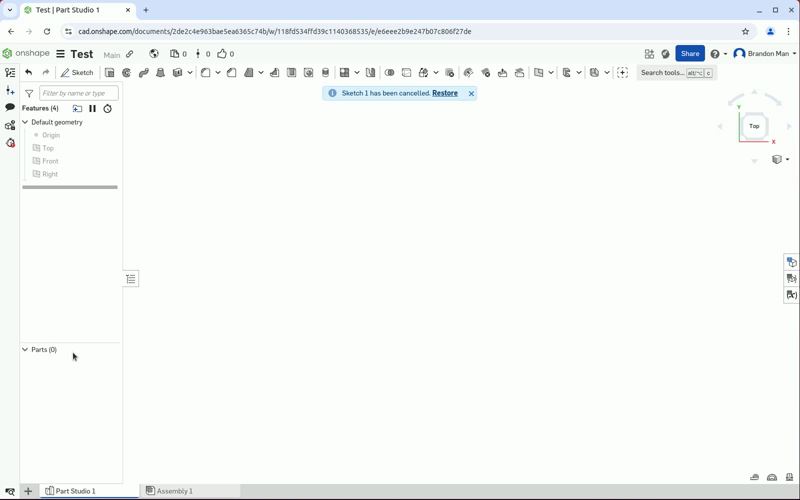
key_down(shift)
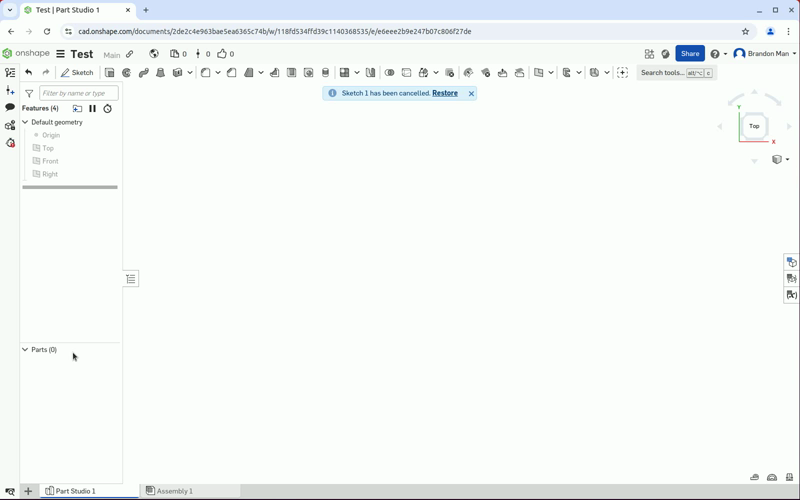
key(up)
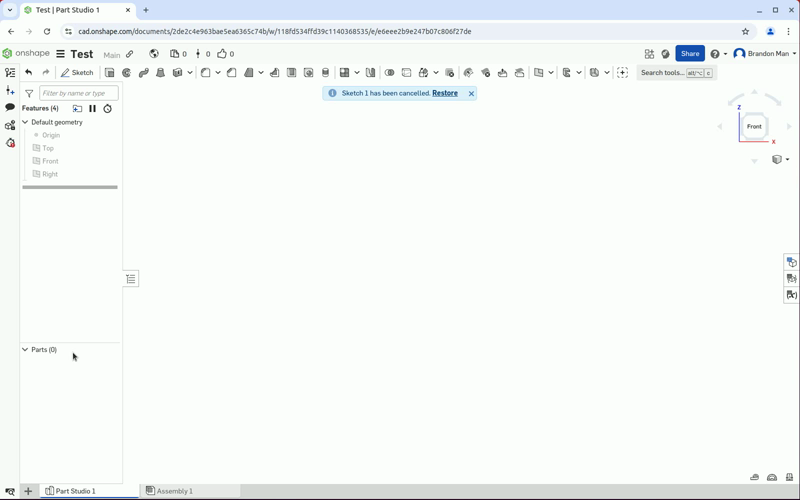
key_up(shift)
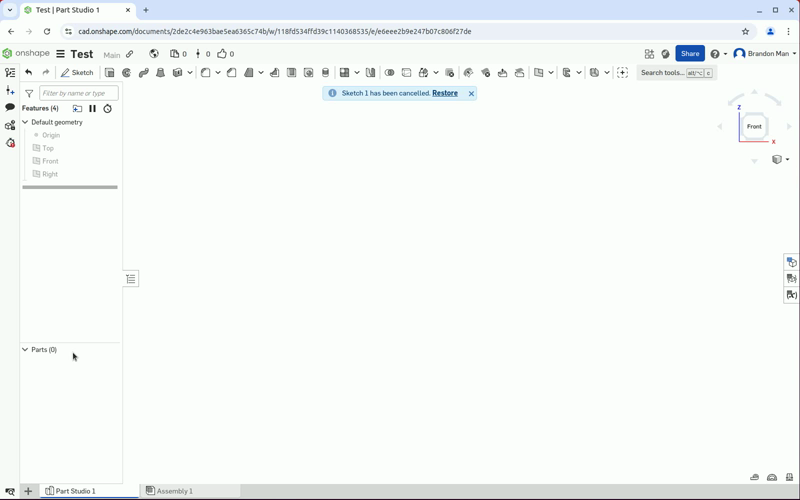
mouse_move(73, 352)
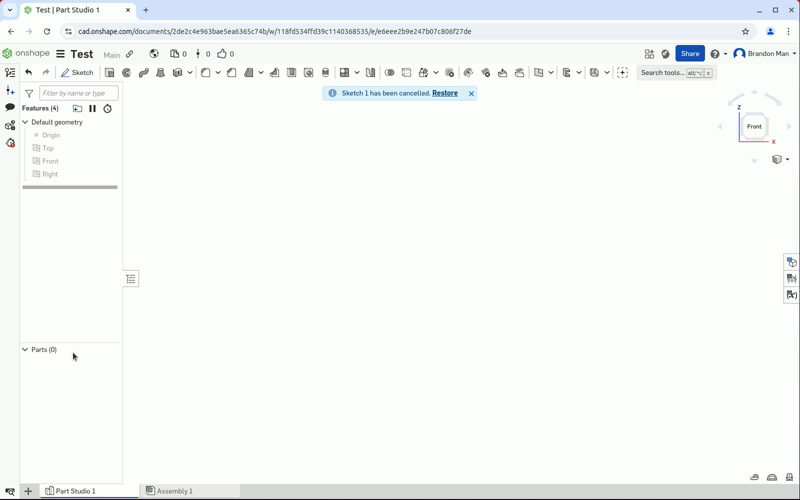
key(shift+y)
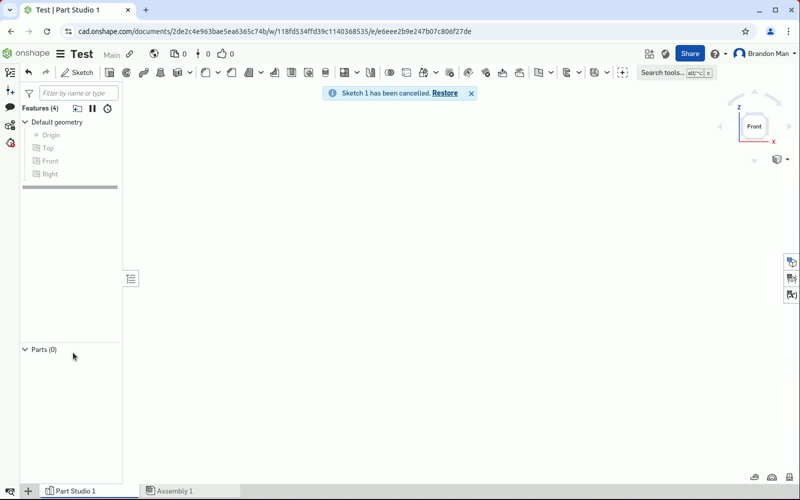
key(shift+s)
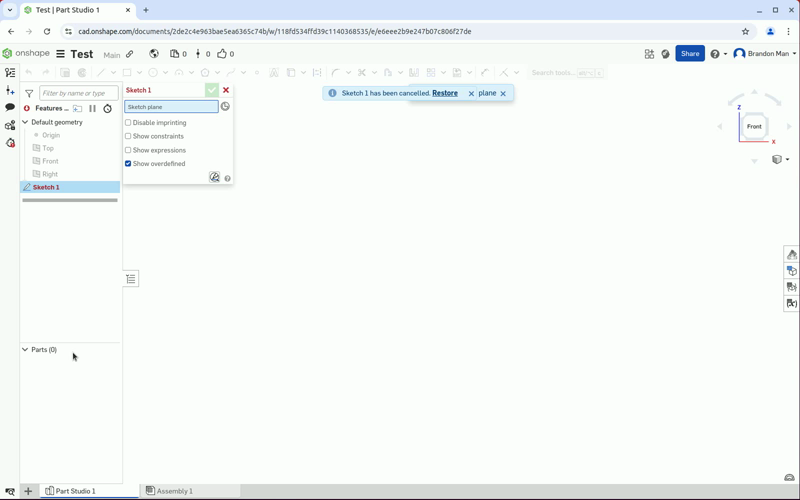
mouse_move(73, 163)
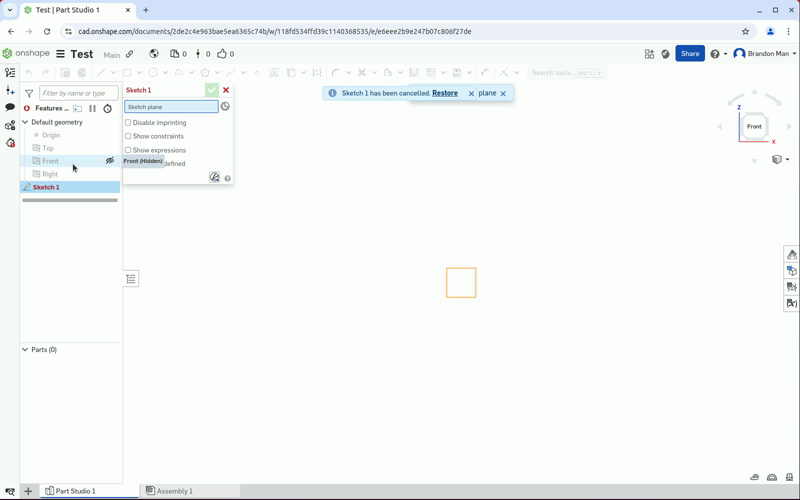
click(73, 163)
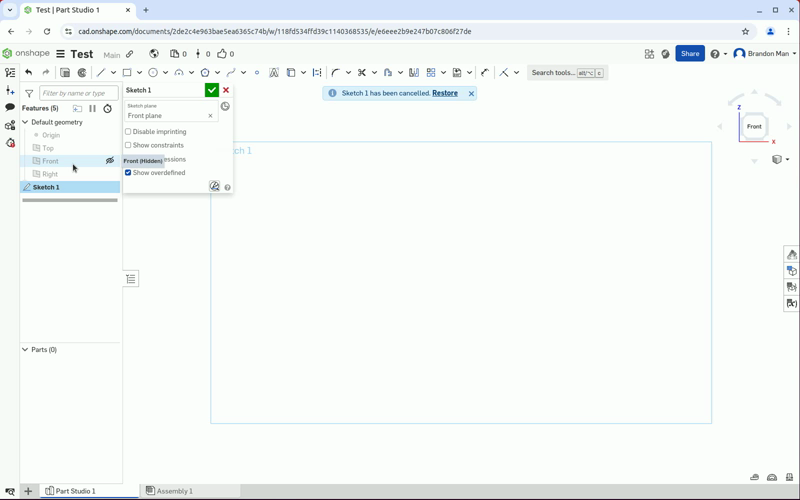
mouse_move(73, 352)
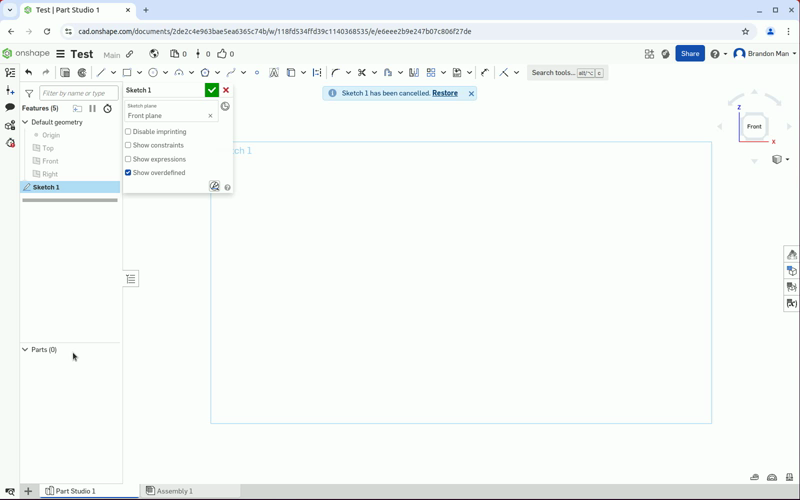
key(y)
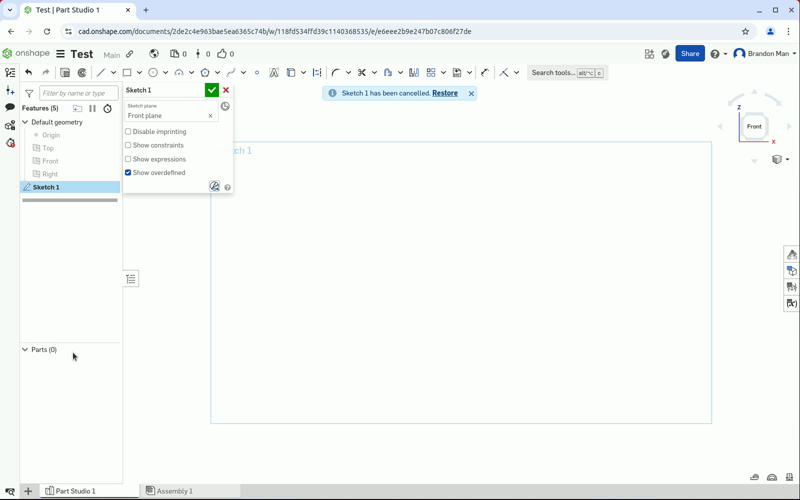
key(c)
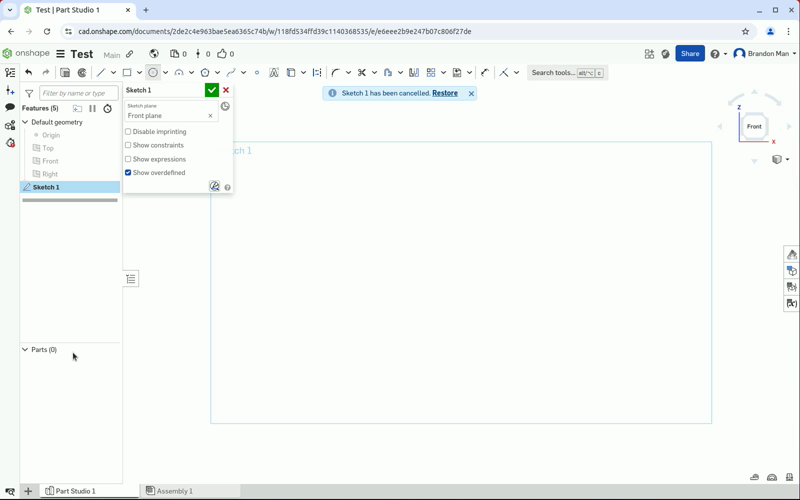
key_down(shift)
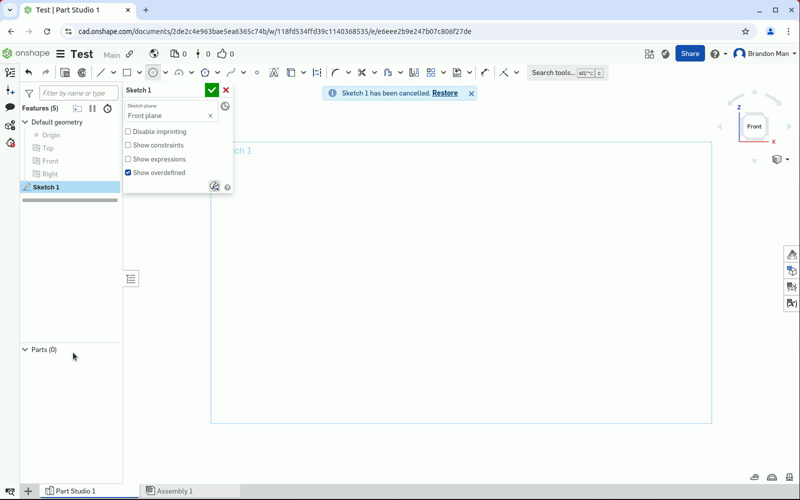
mouse_move(460, 282)
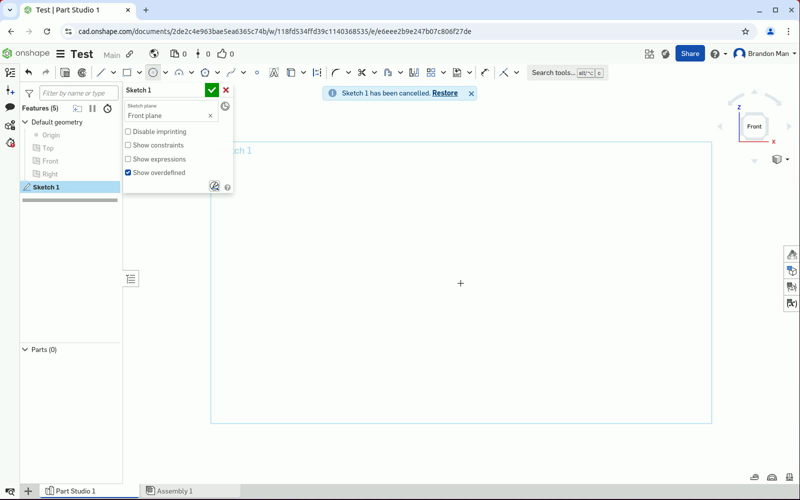
click(460, 282)
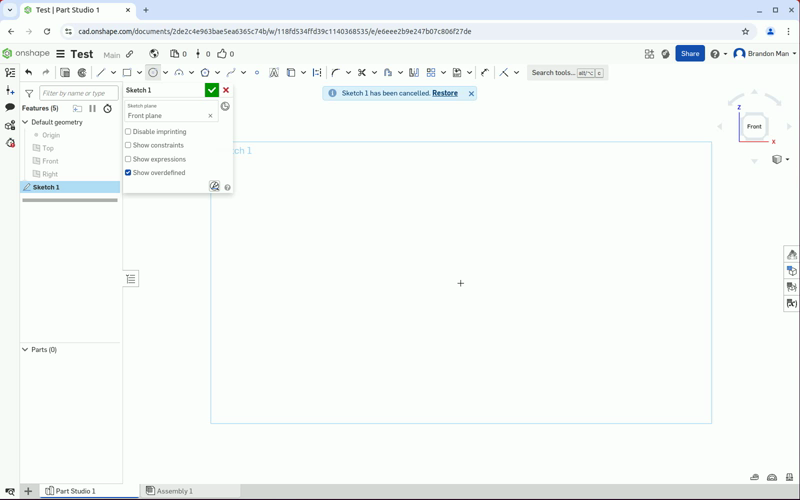
key_up(shift)
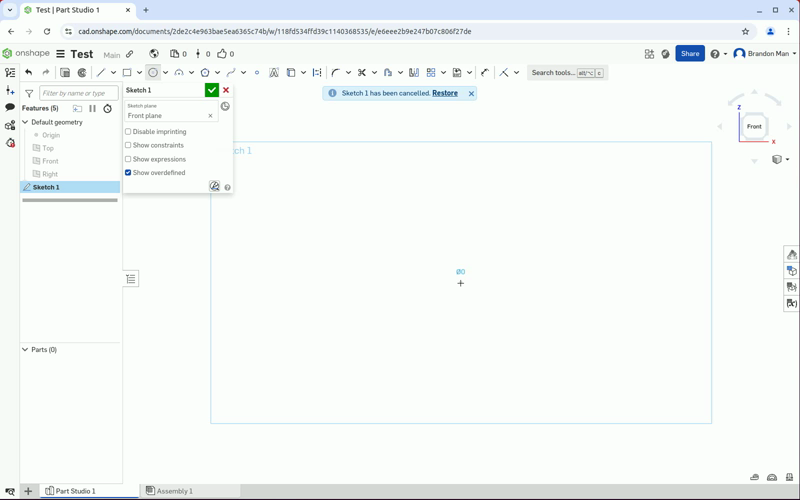
mouse_move(561, 282)
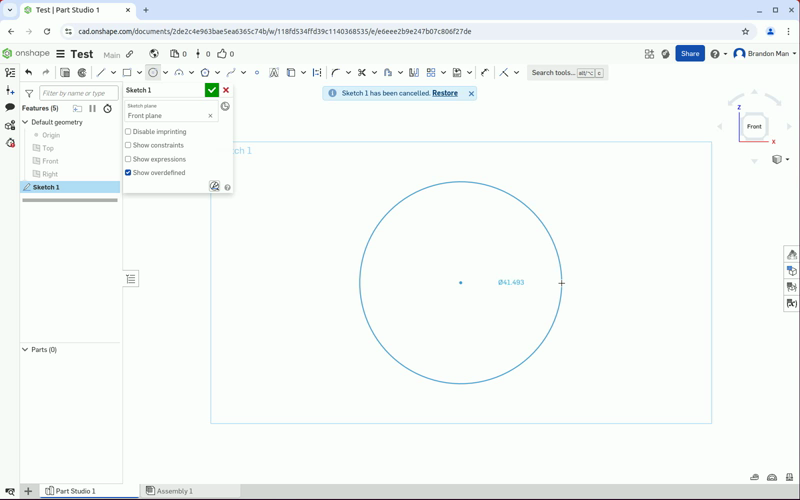
click(561, 282)
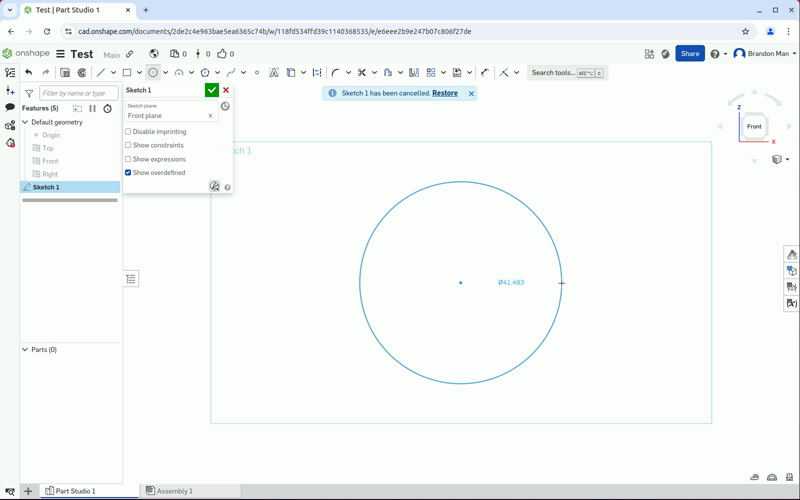
key(esc)
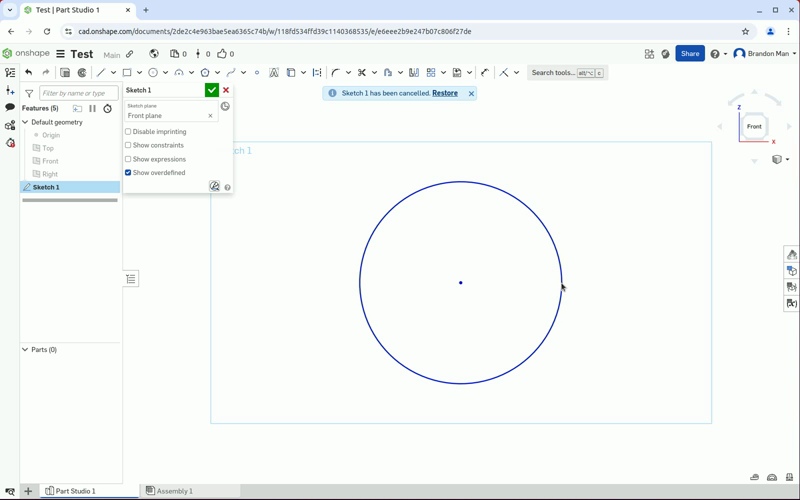
mouse_move(516, 294)
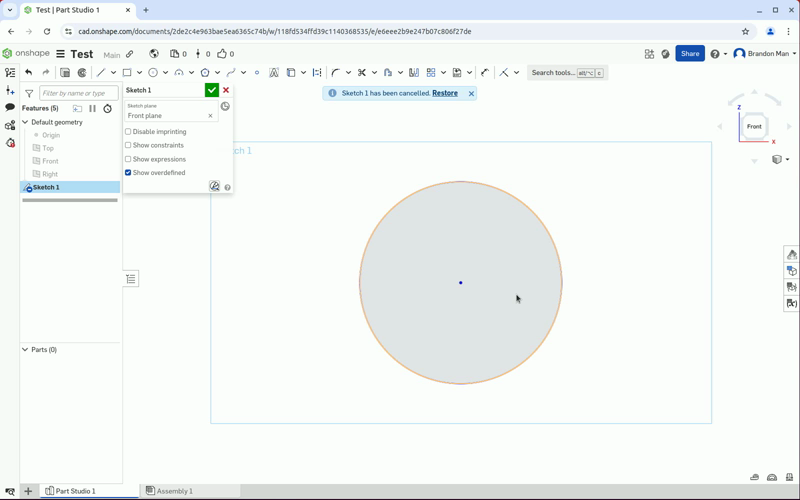
click(516, 294)
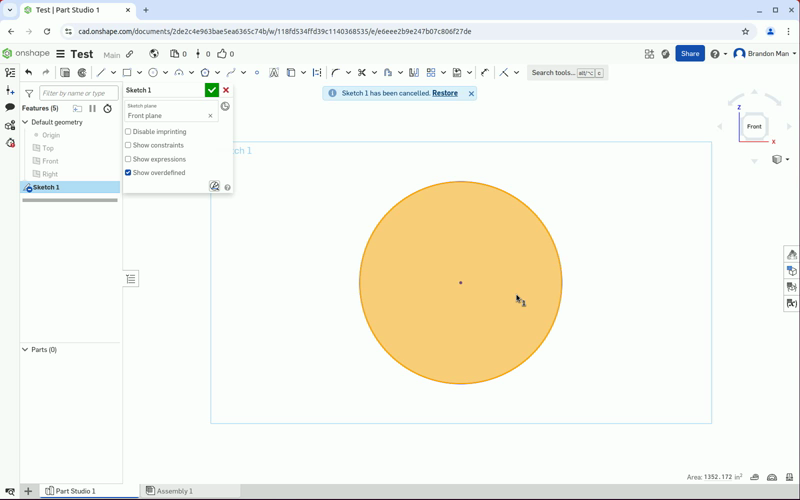
mouse_move(73, 352)
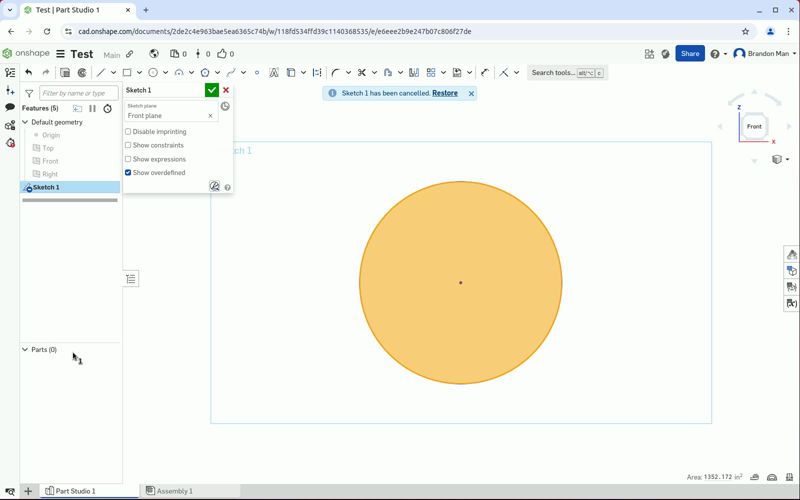
key(shift+y)
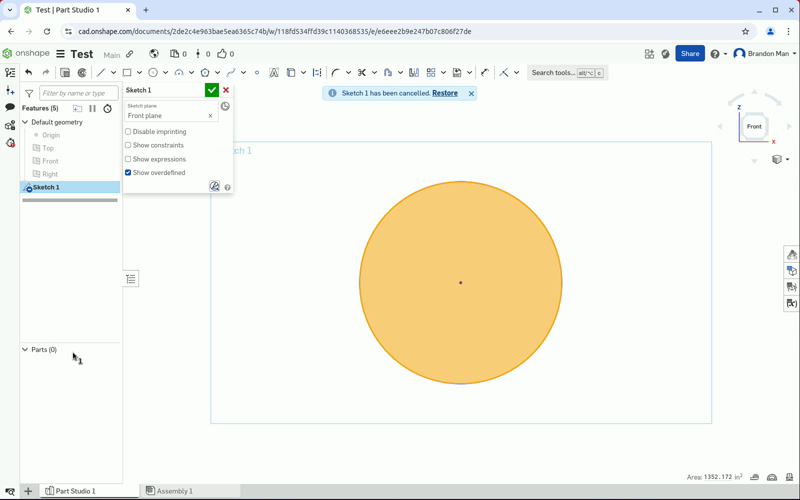
key(shift+e)
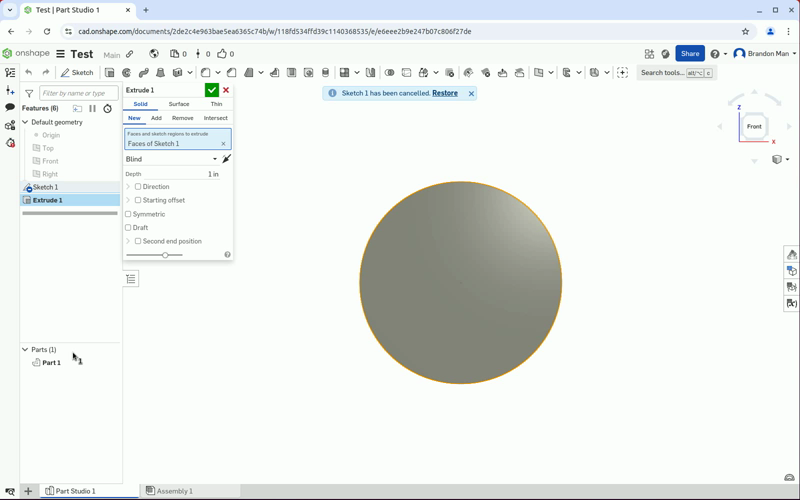
mouse_move(143, 106)
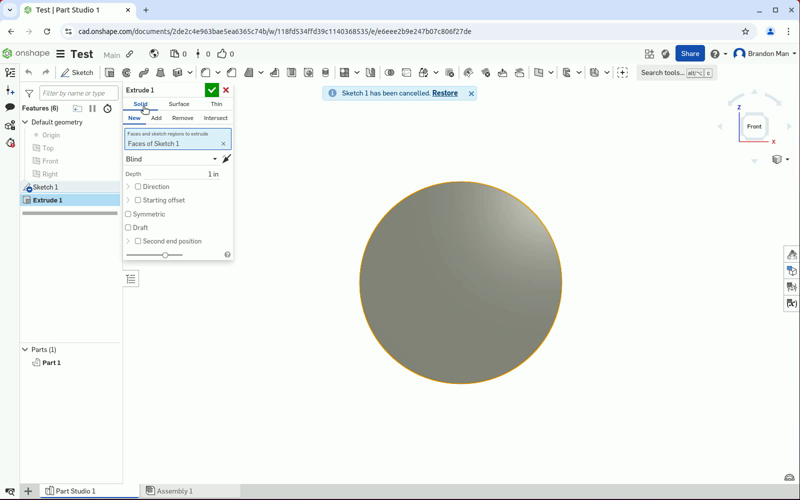
click(143, 106)
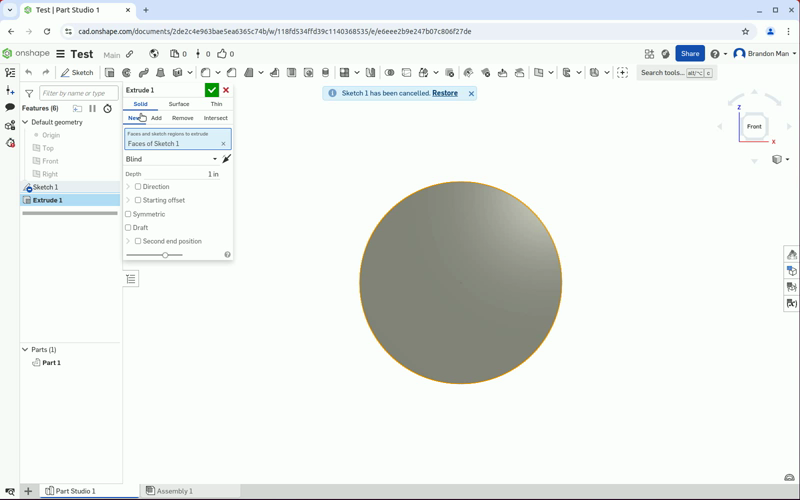
mouse_move(137, 120)
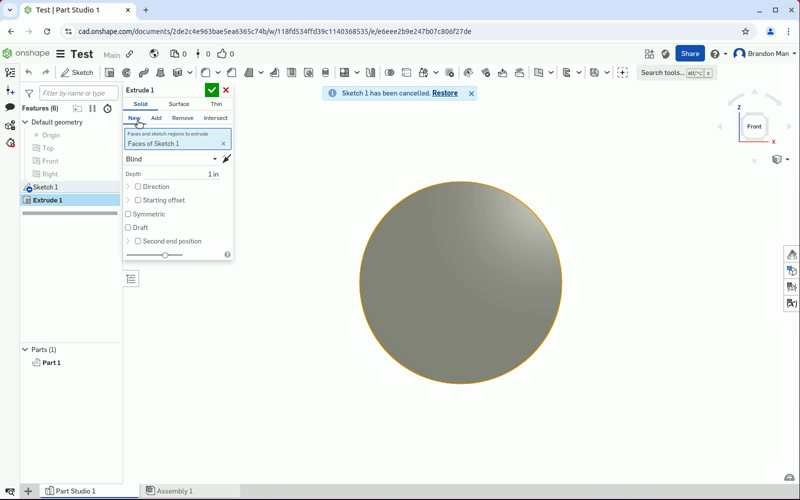
click(137, 120)
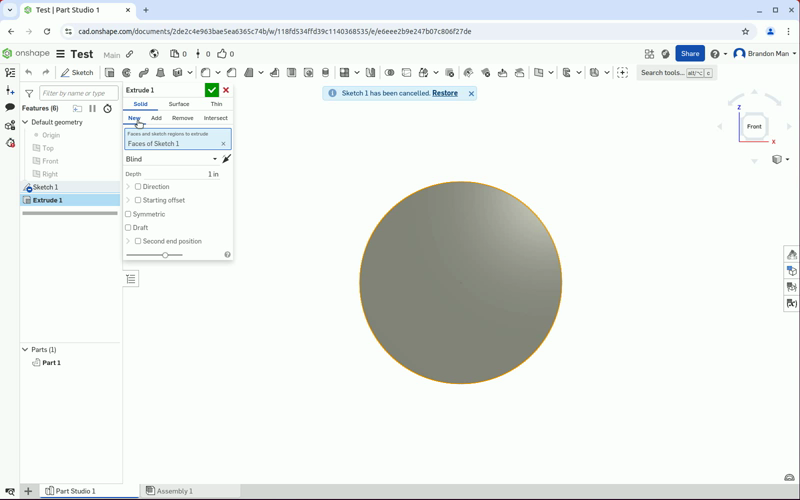
key(tab, 4)
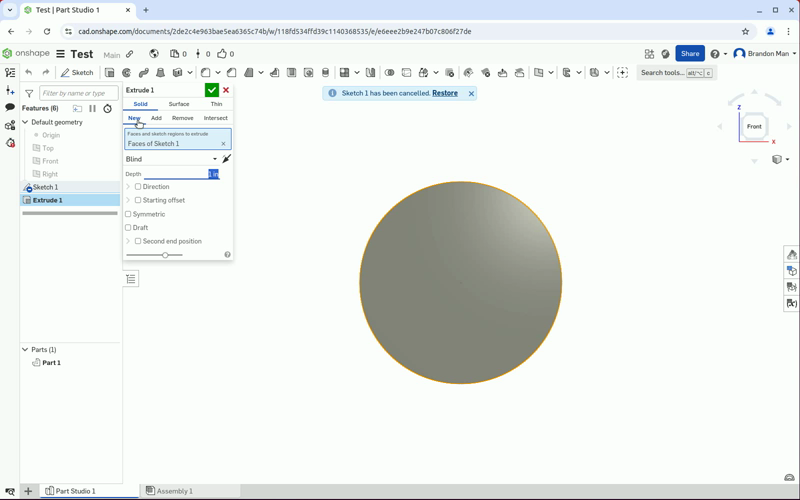
text(23.108)
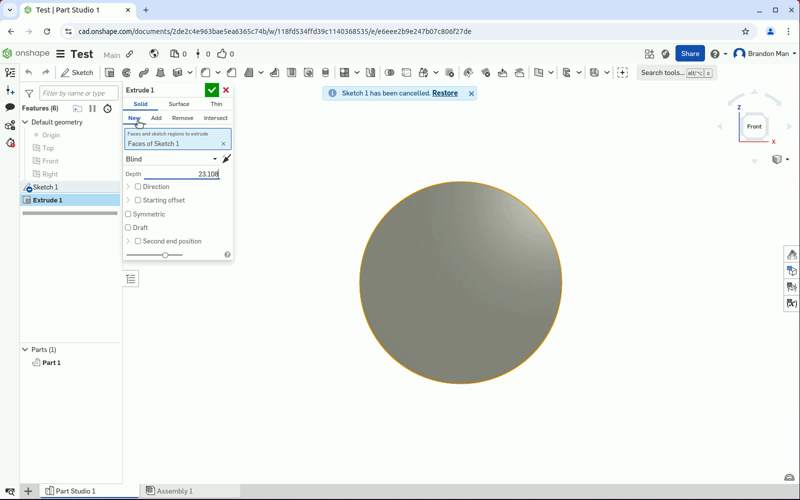
key(enter)
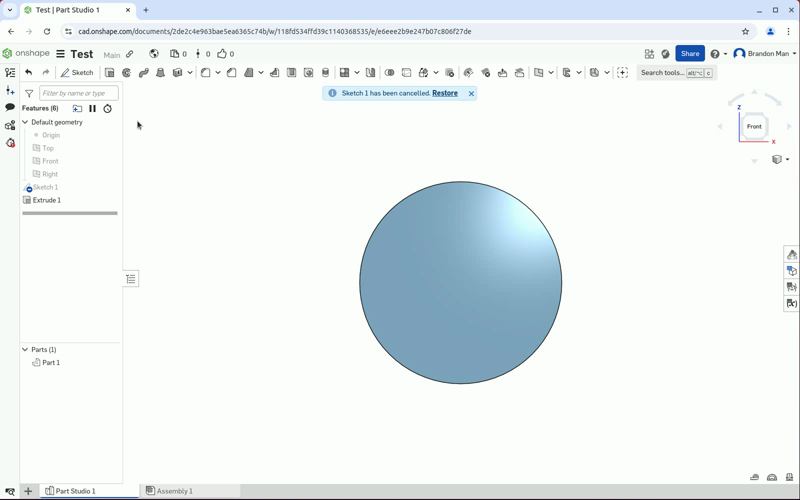
key(shift+h)
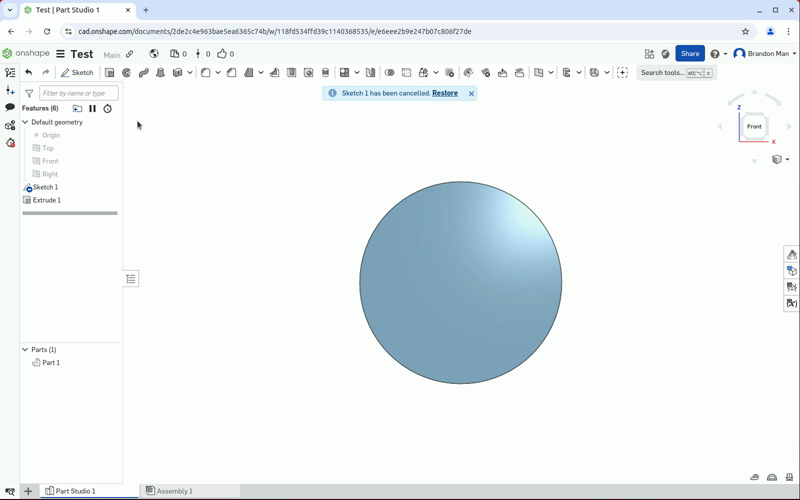
key(shift+h)
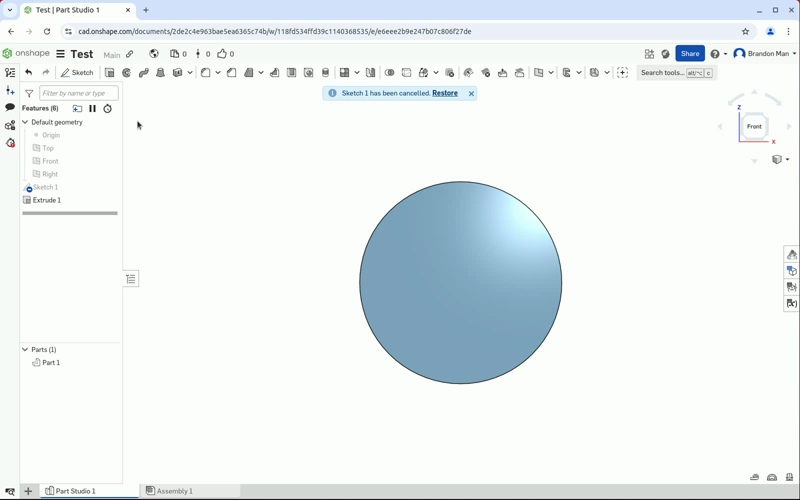
mouse_move(73, 189)
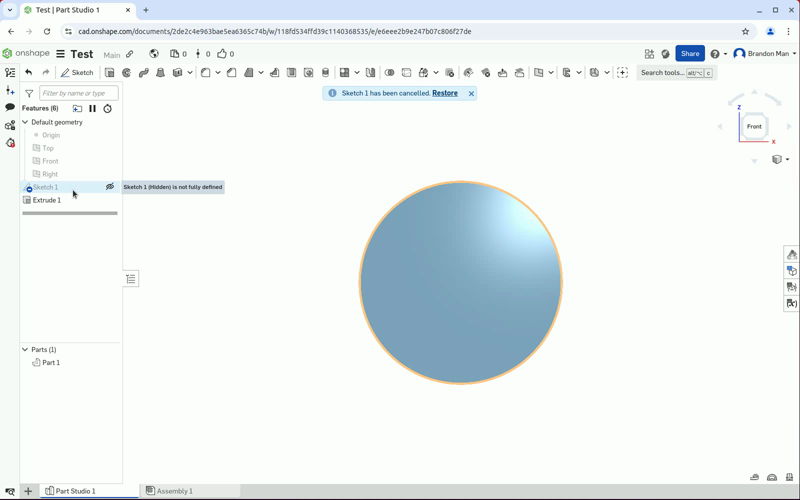
click(73, 189)
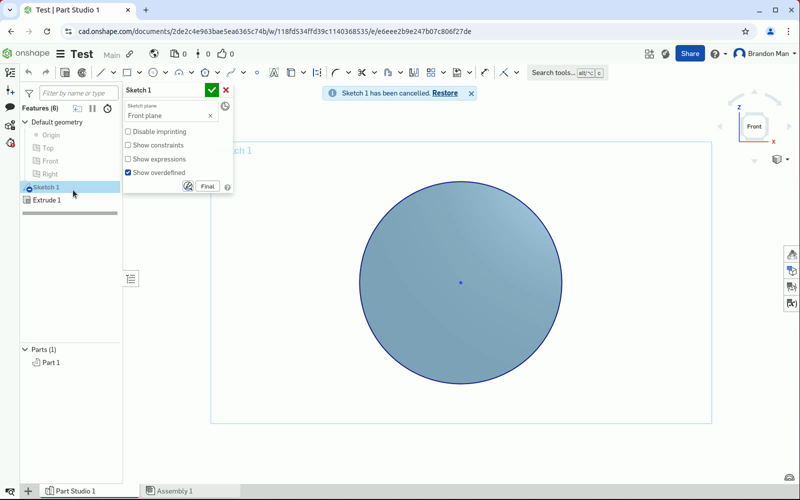
mouse_move(229, 92)
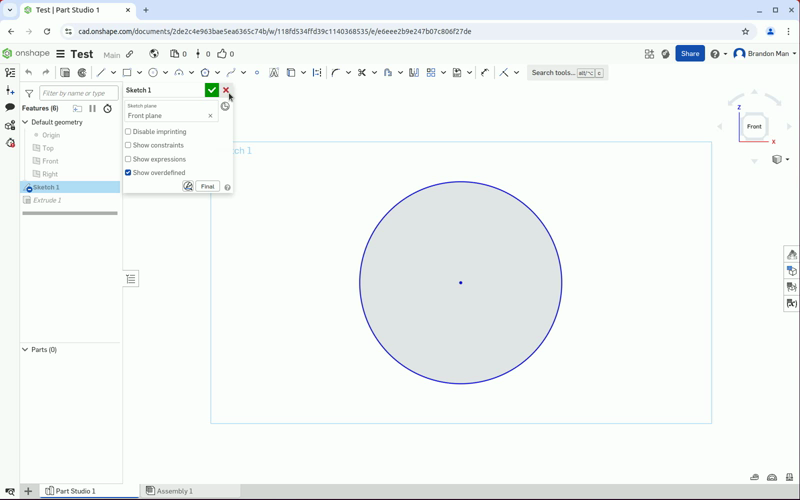
click(229, 92)
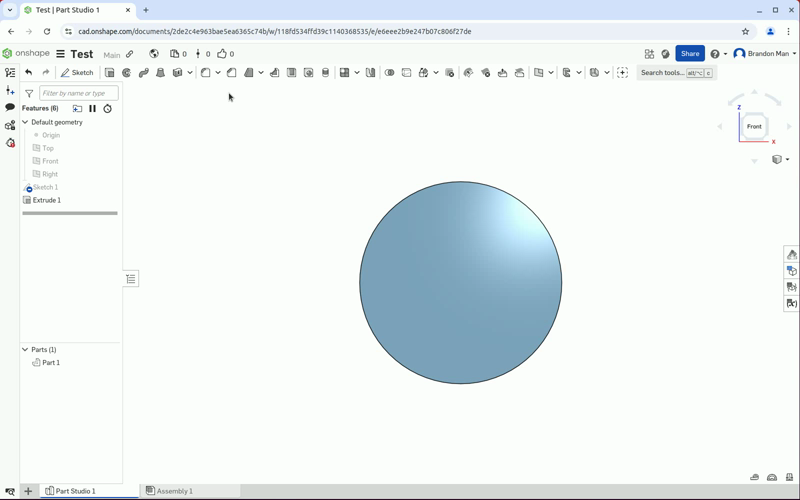
mouse_move(541, 75)
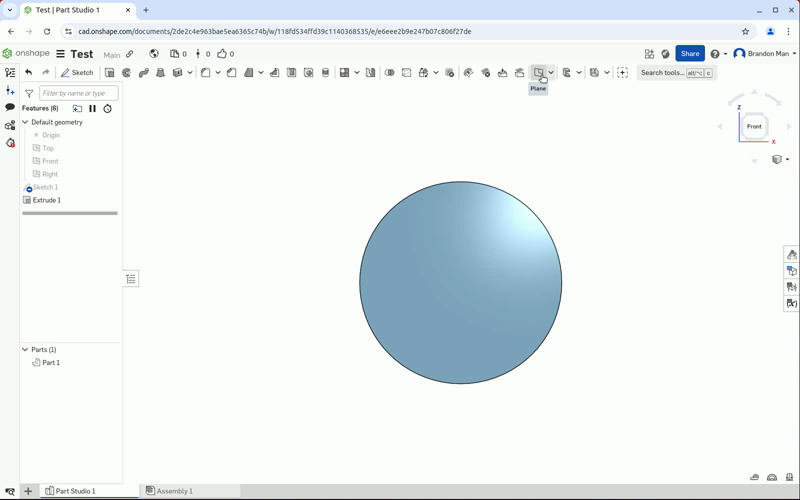
click(541, 75)
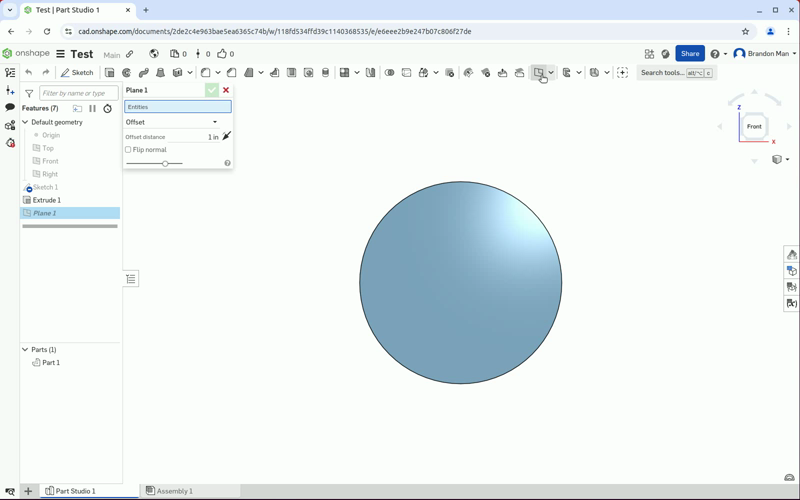
mouse_move(73, 163)
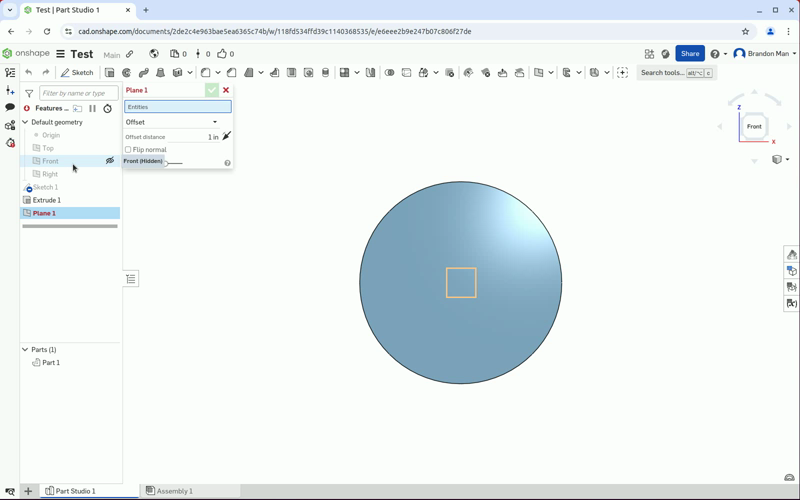
click(73, 163)
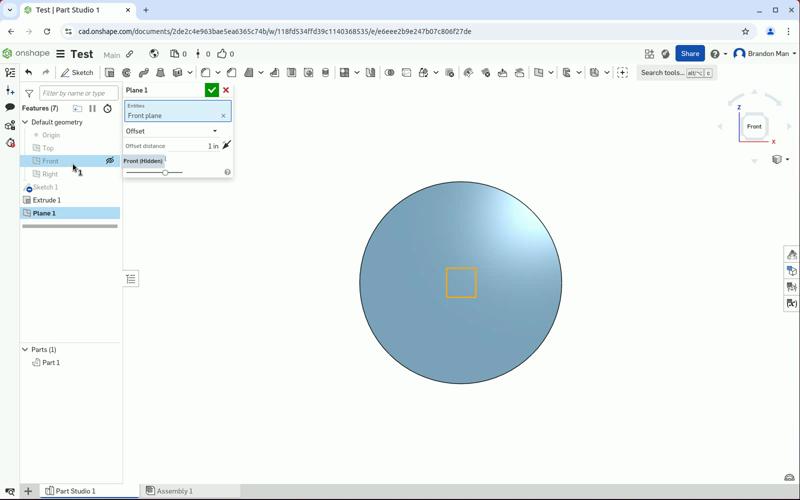
key(tab, 2)
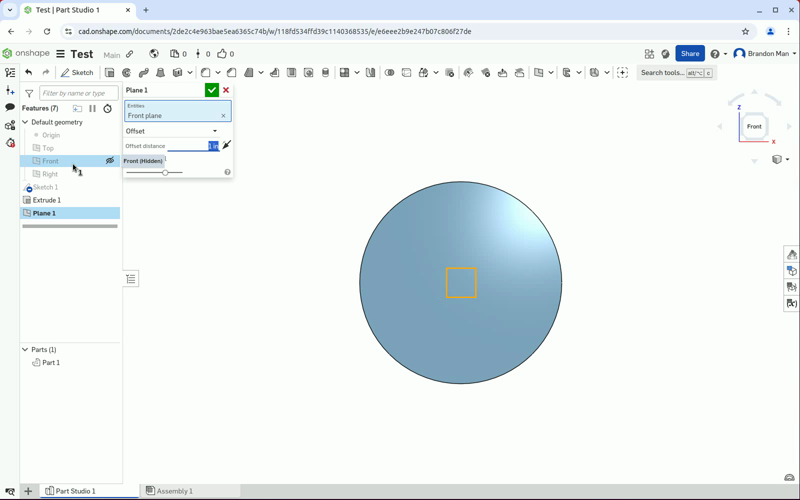
text(23.108)
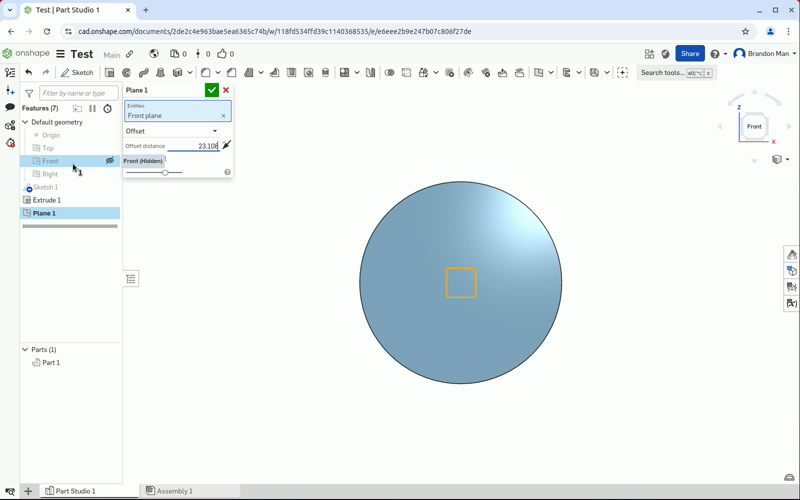
key(enter, 2)
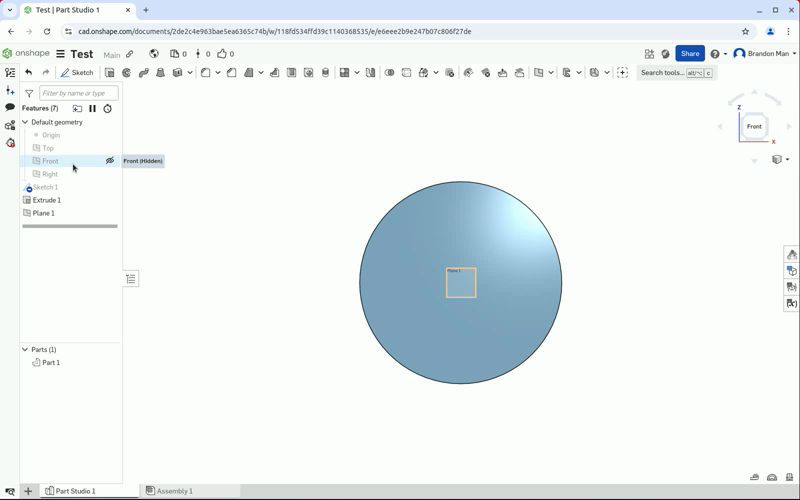
key(shift+s)
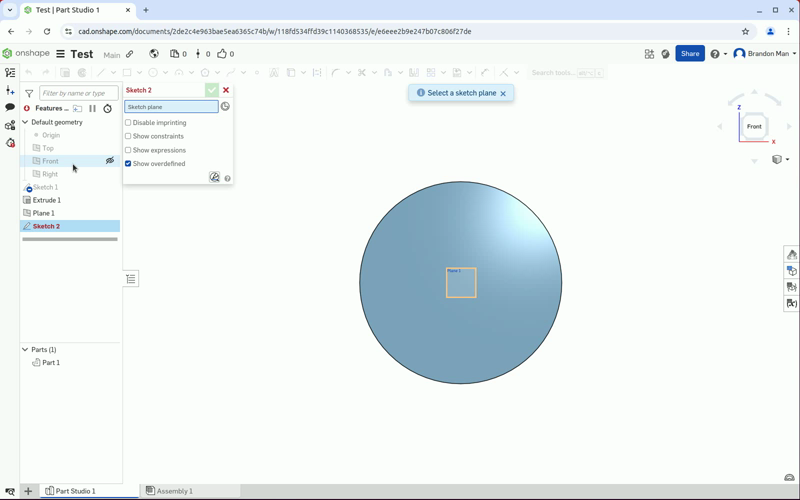
mouse_move(73, 215)
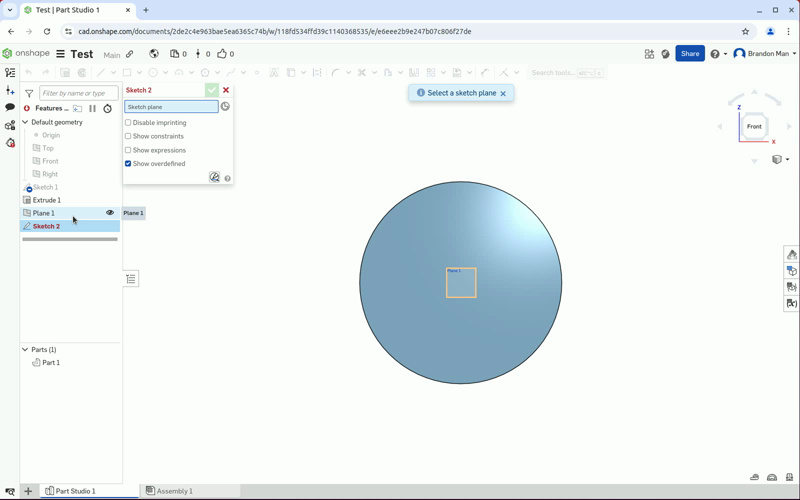
click(73, 215)
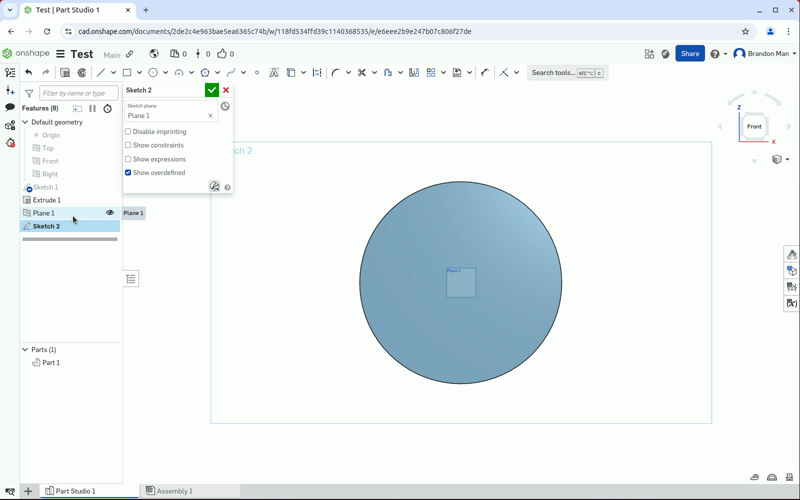
mouse_move(73, 352)
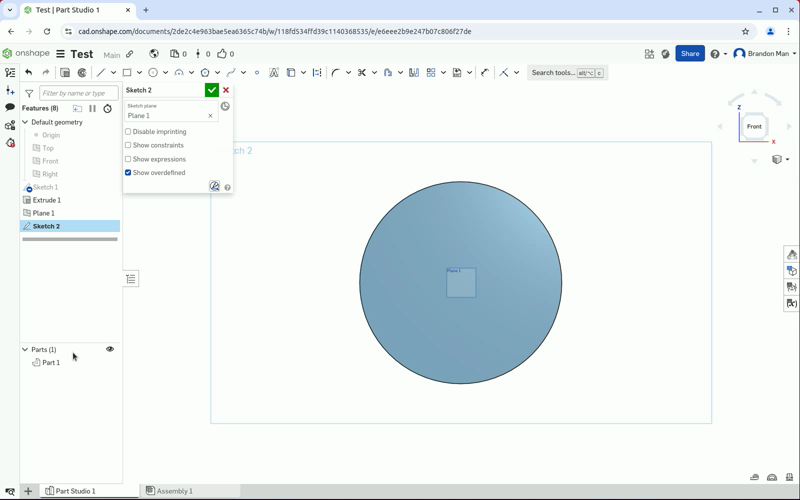
key(y)
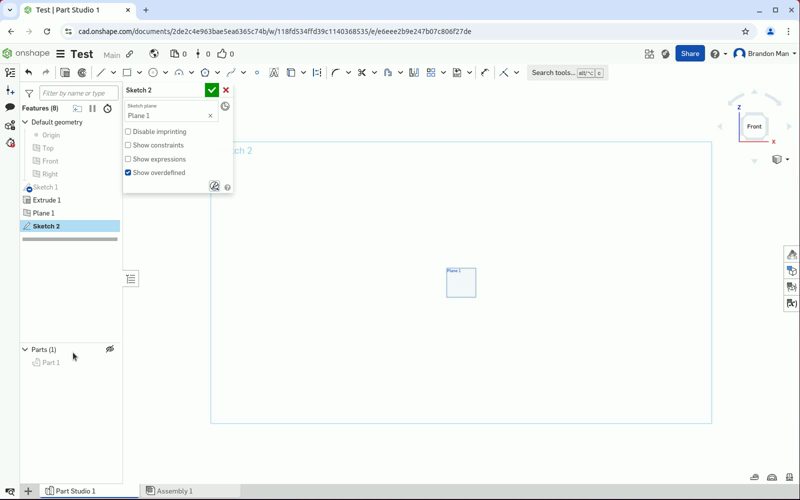
key(c)
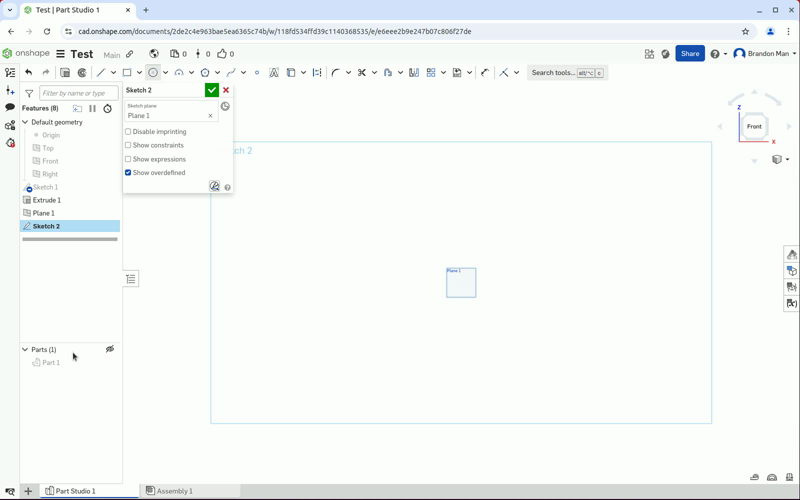
key_down(shift)
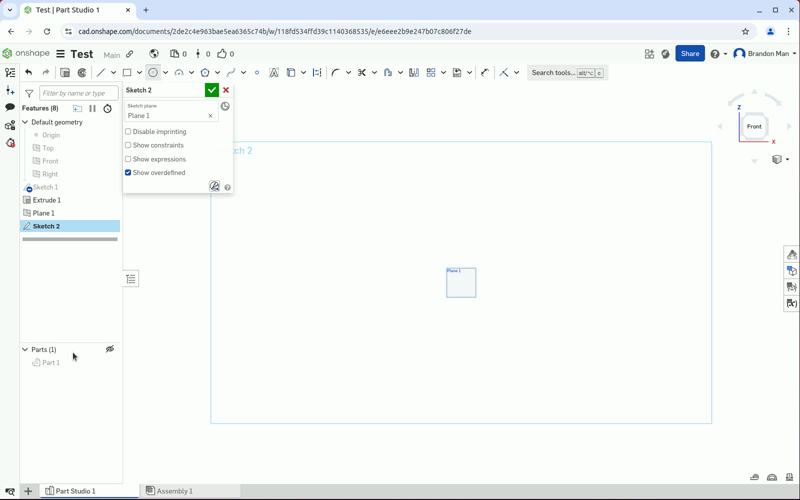
mouse_move(461, 282)
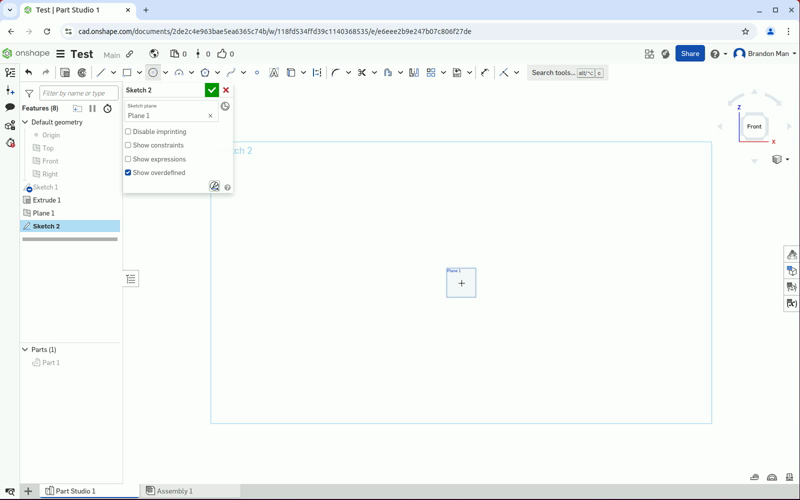
click(461, 282)
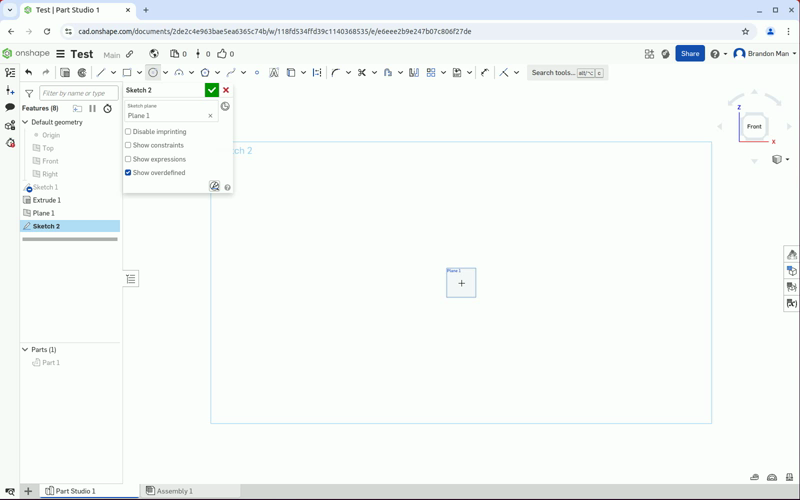
key_up(shift)
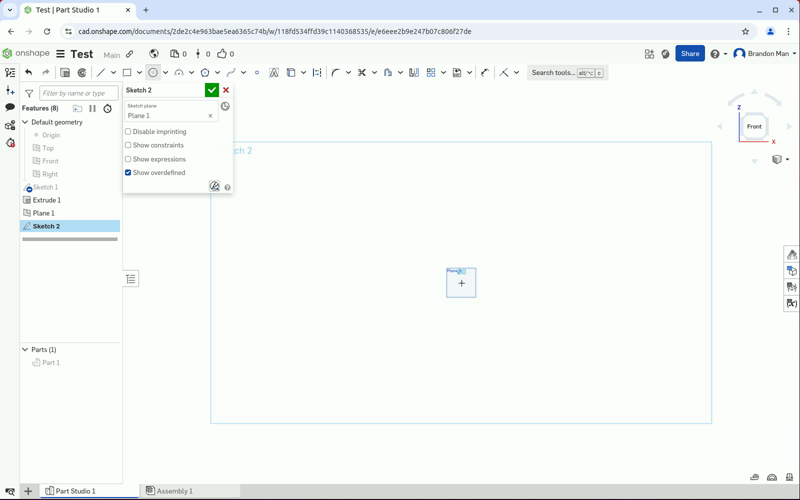
mouse_move(486, 282)
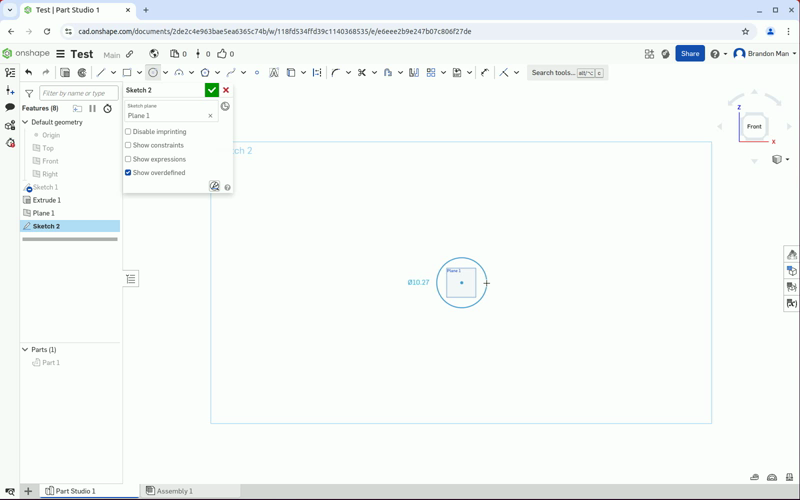
click(486, 282)
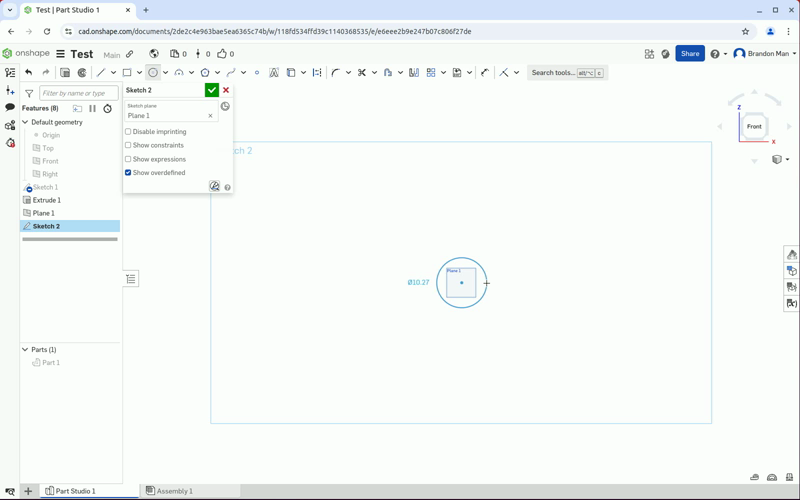
key(esc)
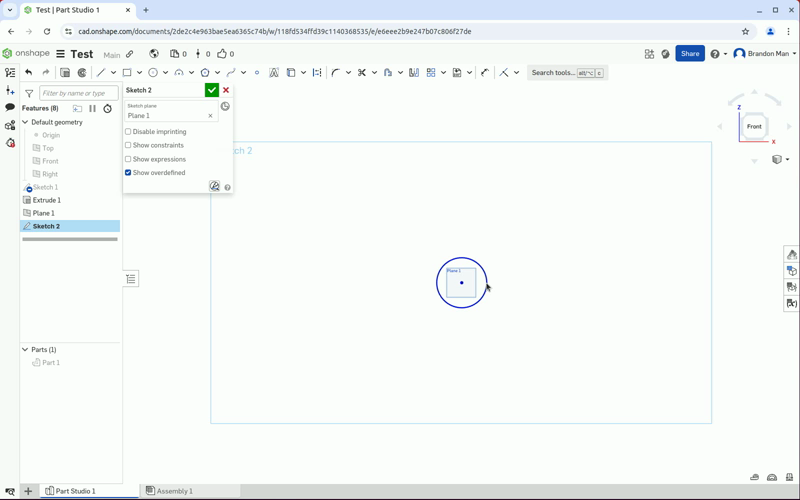
mouse_move(473, 300)
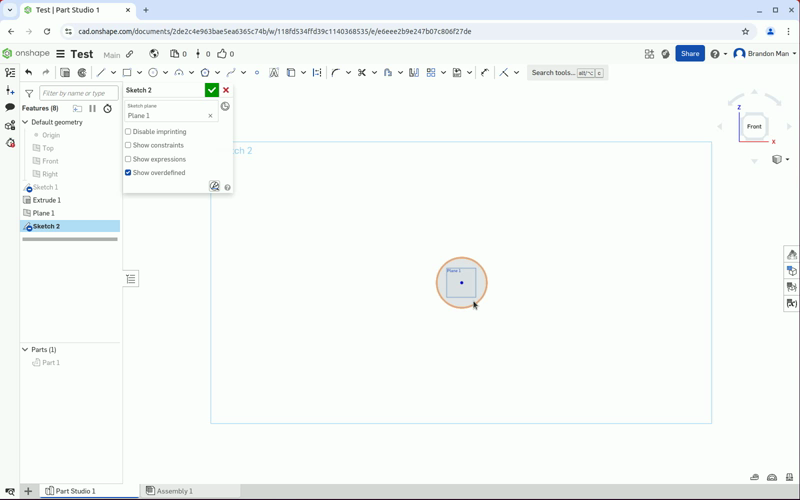
click(473, 300)
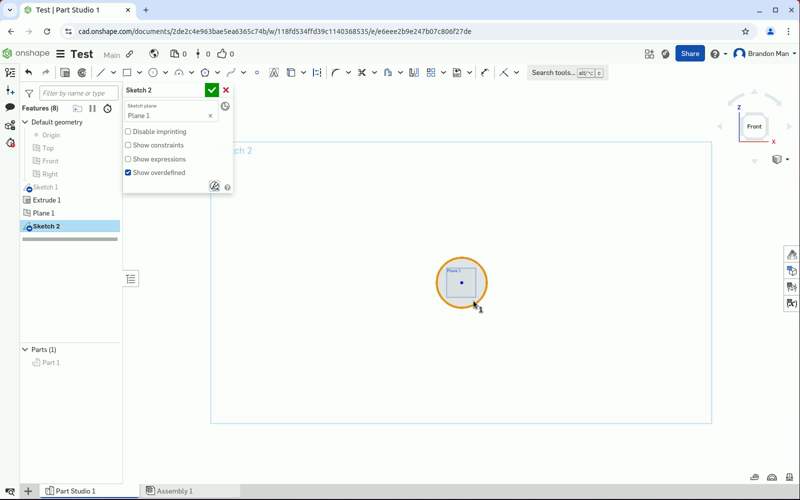
mouse_move(73, 352)
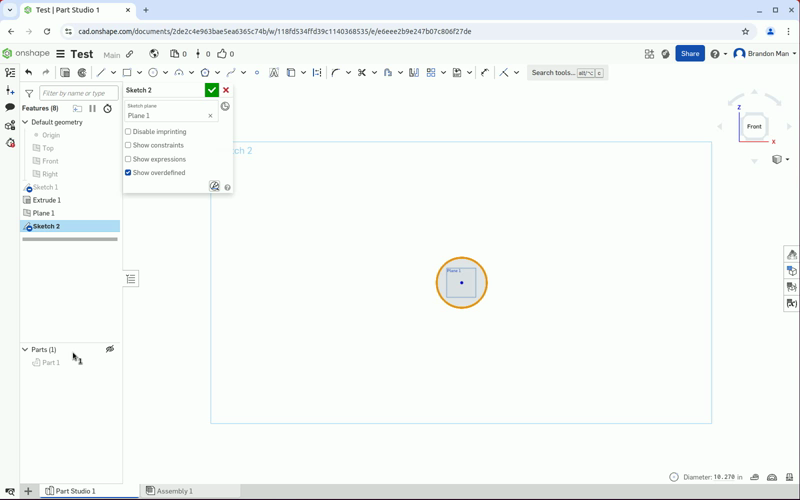
key(shift+y)
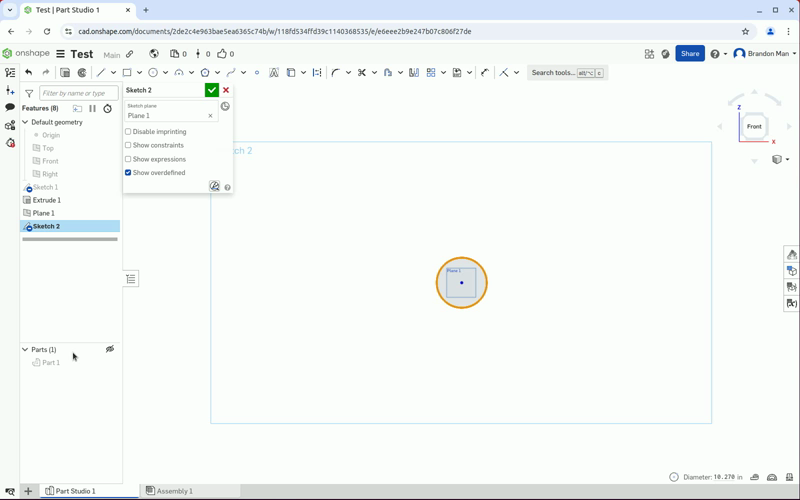
key(shift+e)
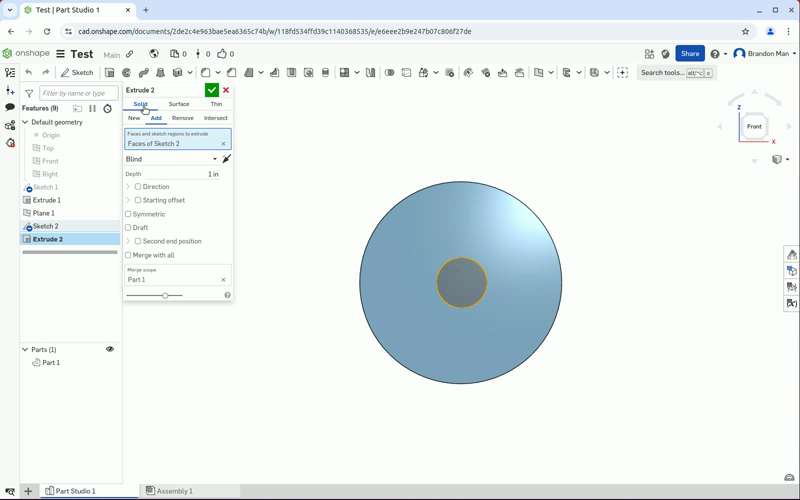
mouse_move(143, 106)
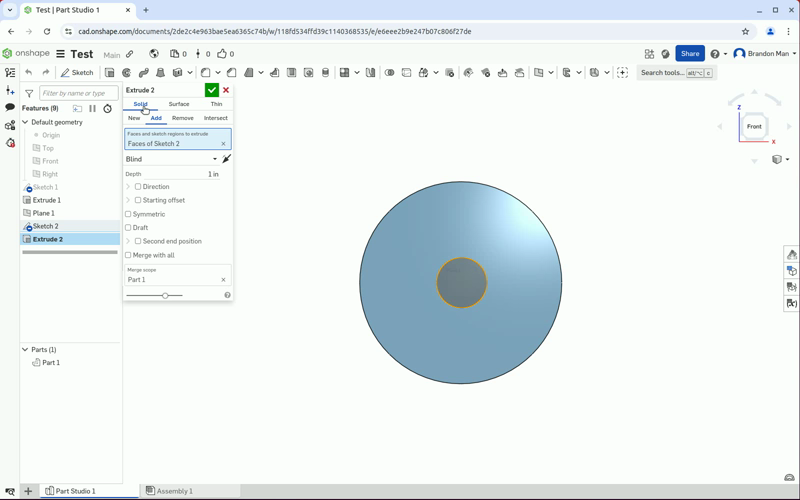
click(143, 106)
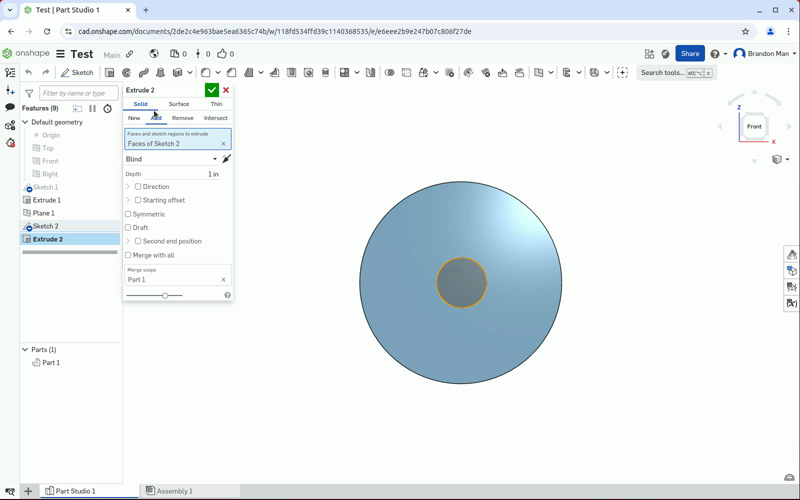
mouse_move(186, 120)
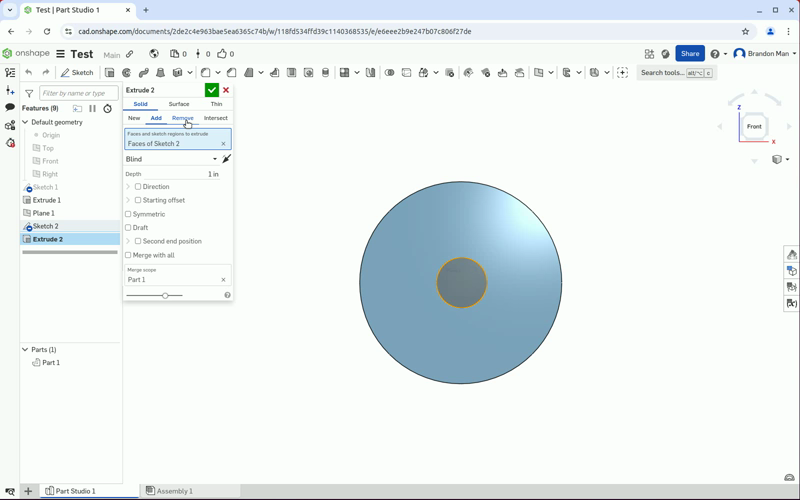
click(186, 120)
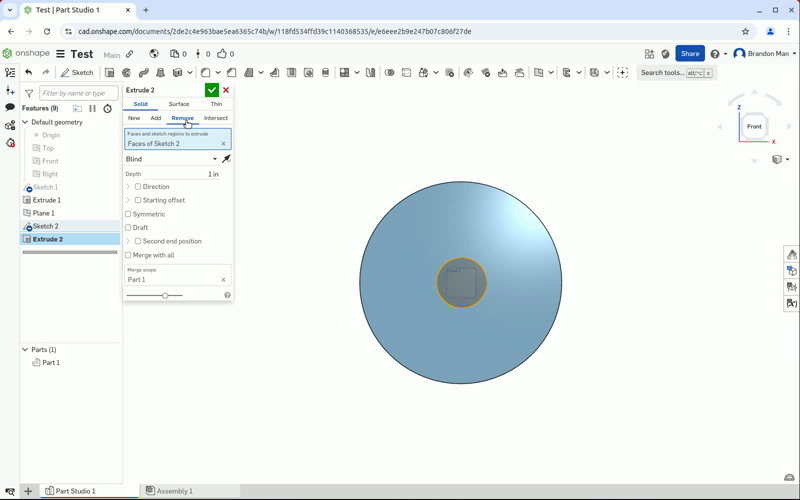
key(tab, 4)
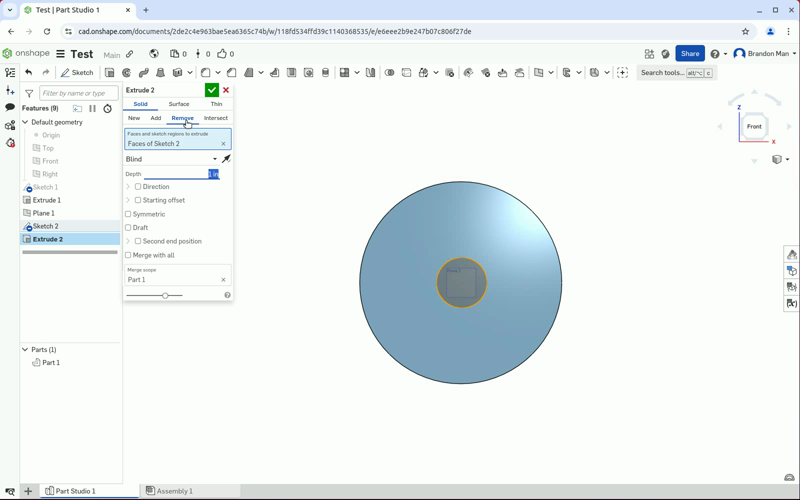
text(10.591)
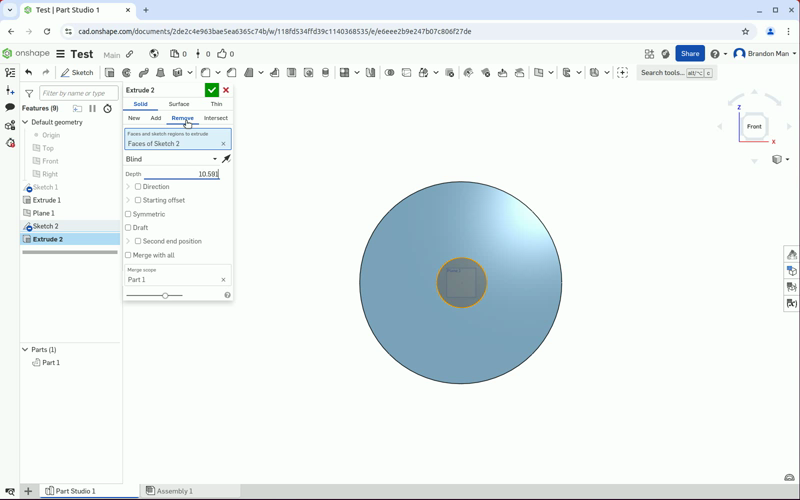
key(tab, 6)
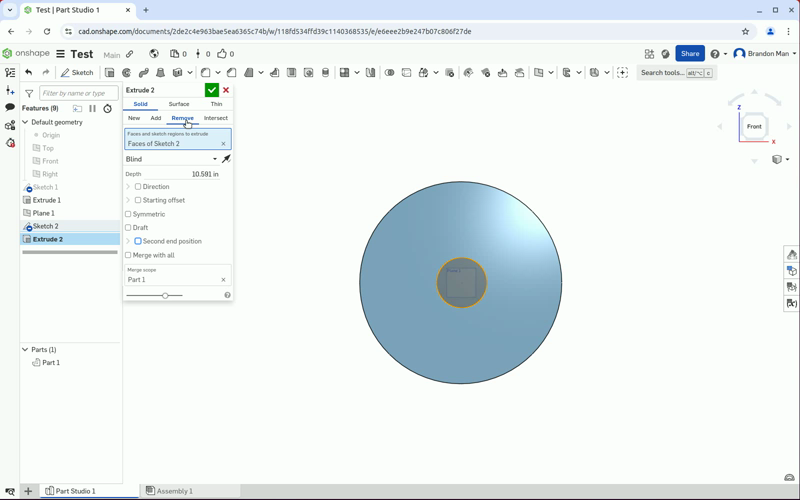
key(space)
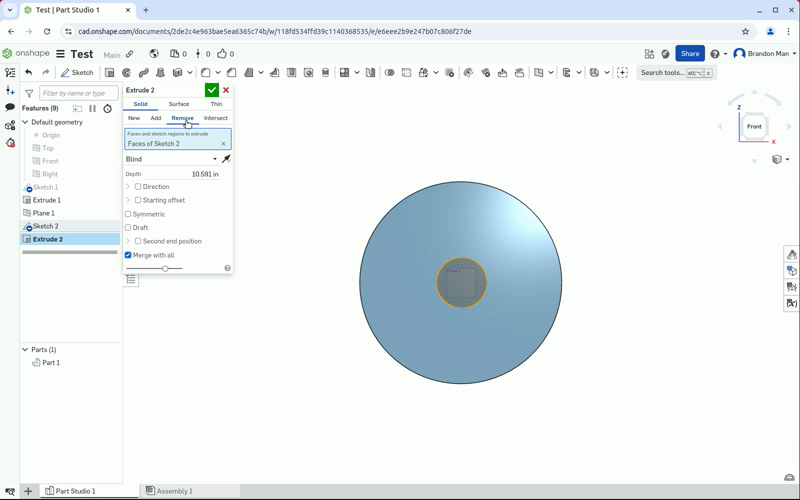
key(enter)
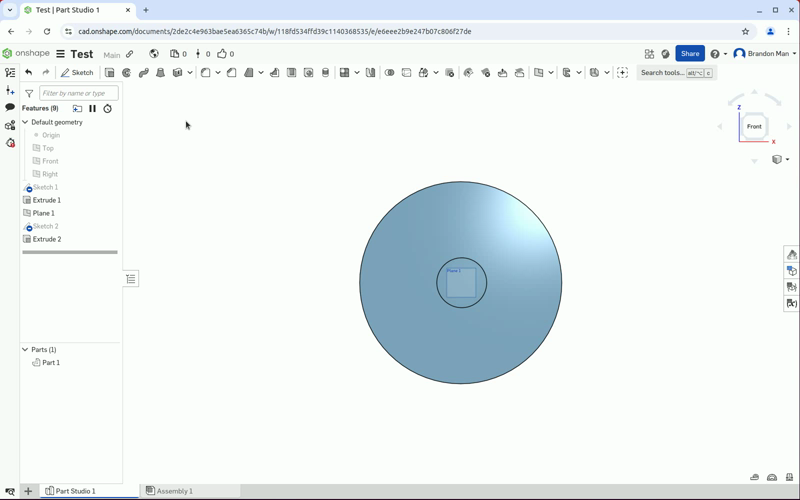
key(shift+h)
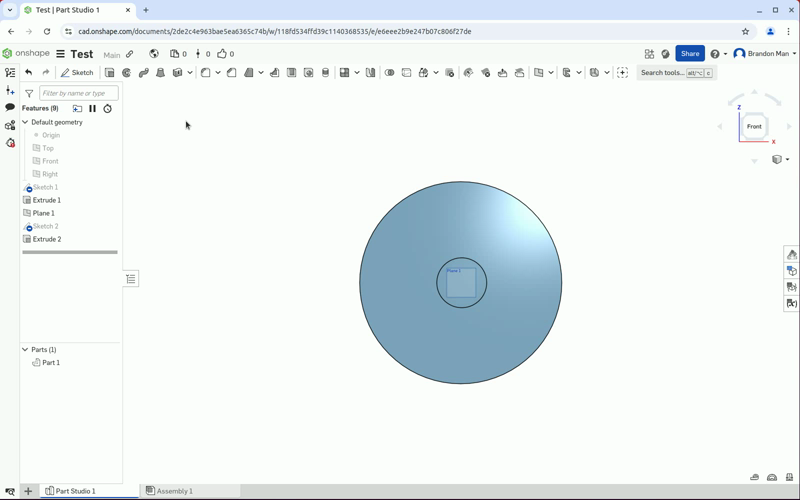
key(shift+h)
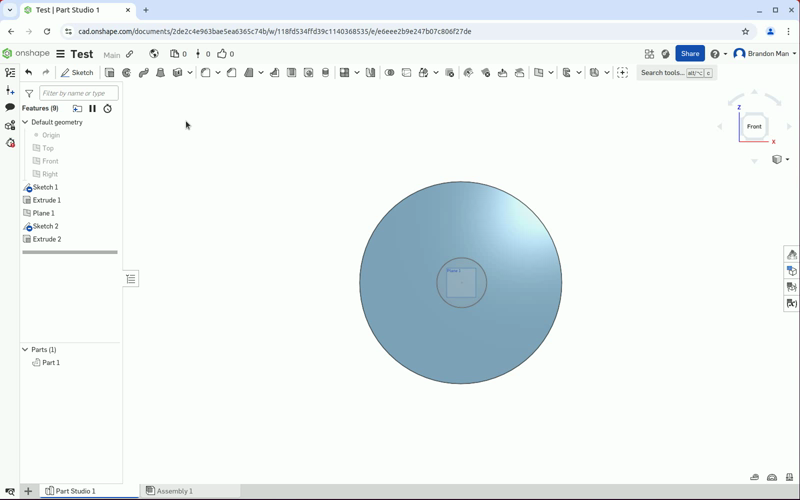
key(shift+7)
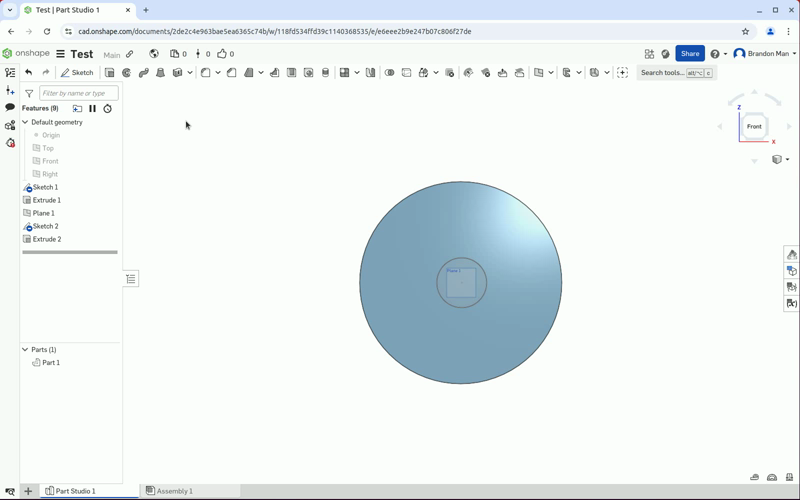
key(left, 2)
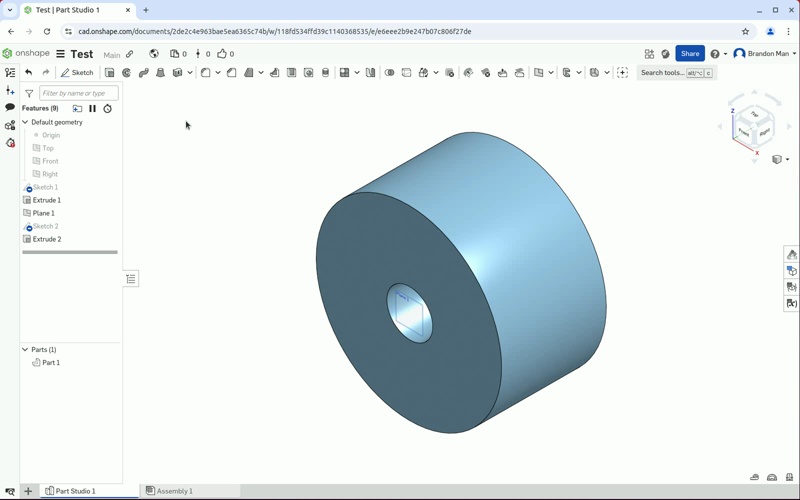
key(down, 2)
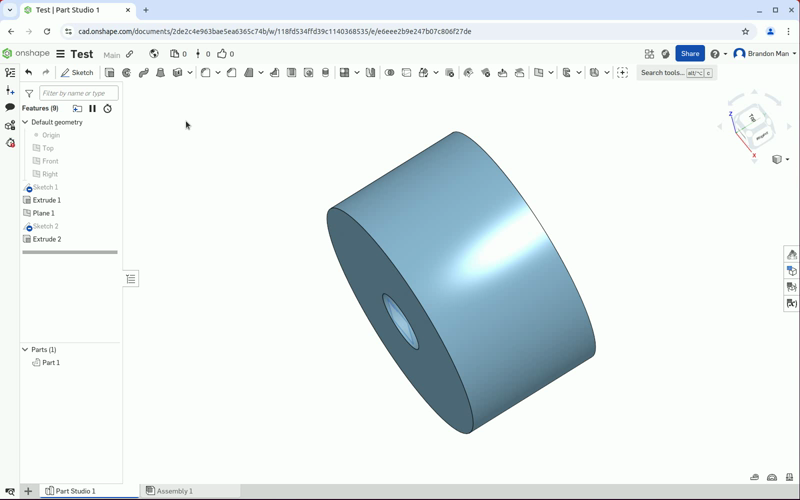
key(up, 2)
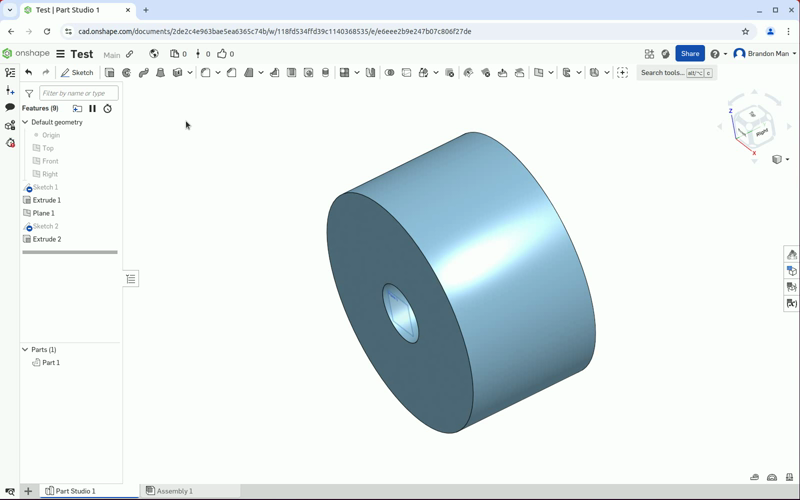
key(right, 2)
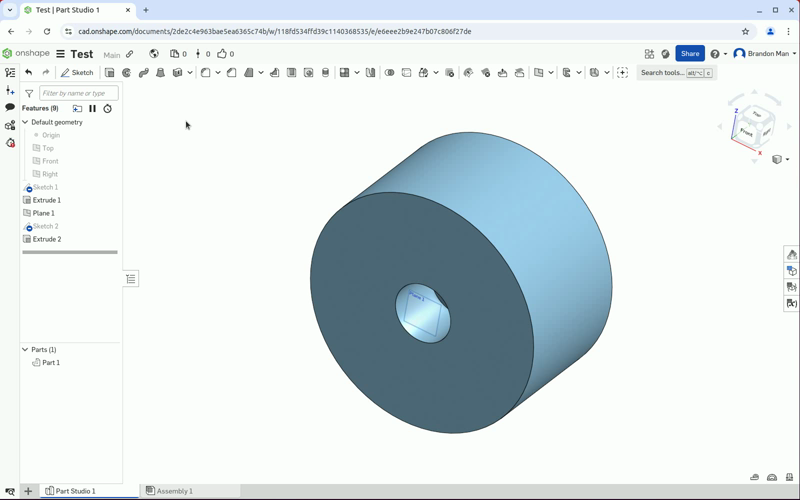
mouse_move(73, 189)
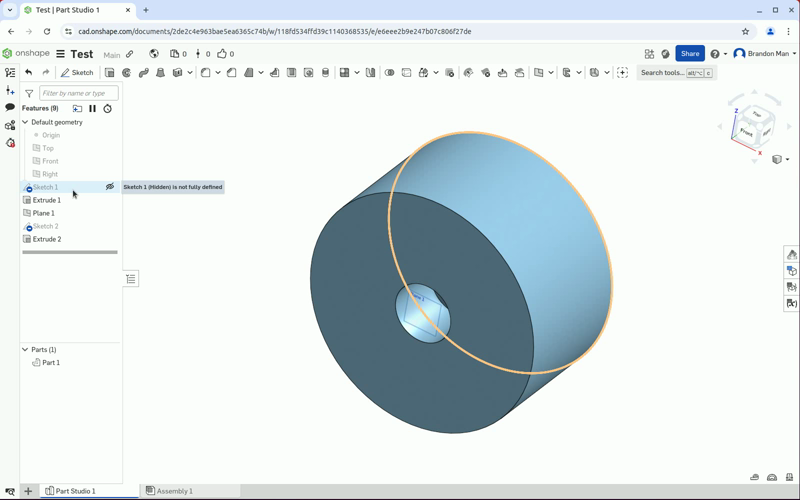
click(73, 189)